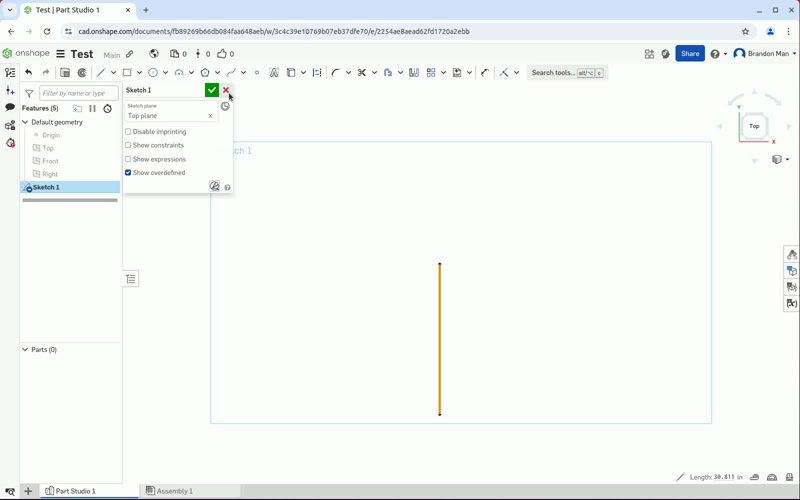
key(shift+h)
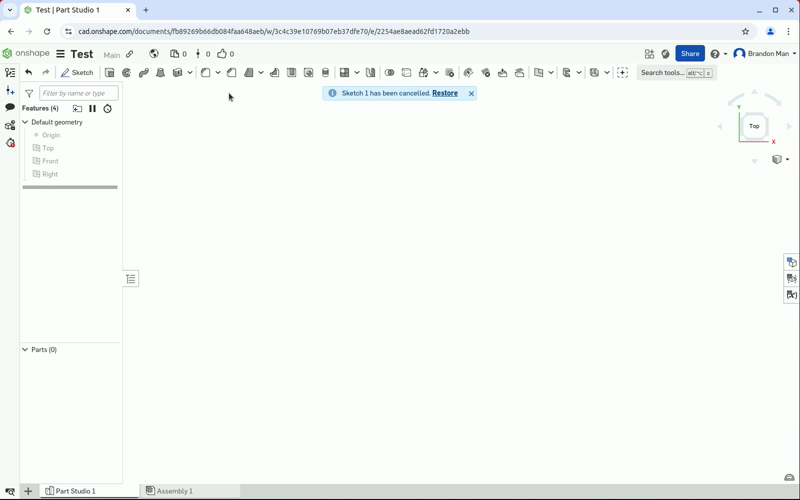
mouse_move(73, 352)
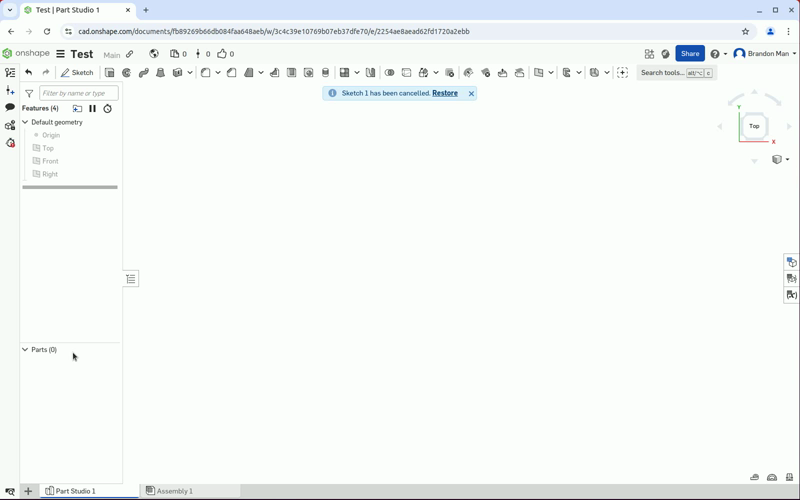
key(y)
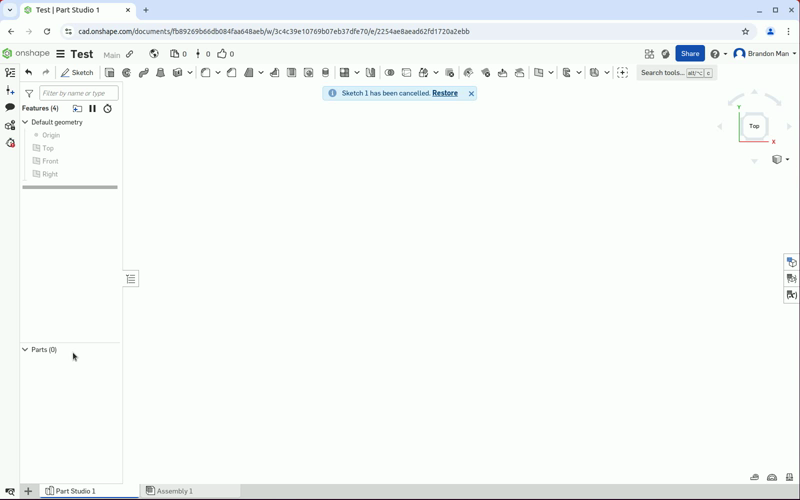
key(shift+p)
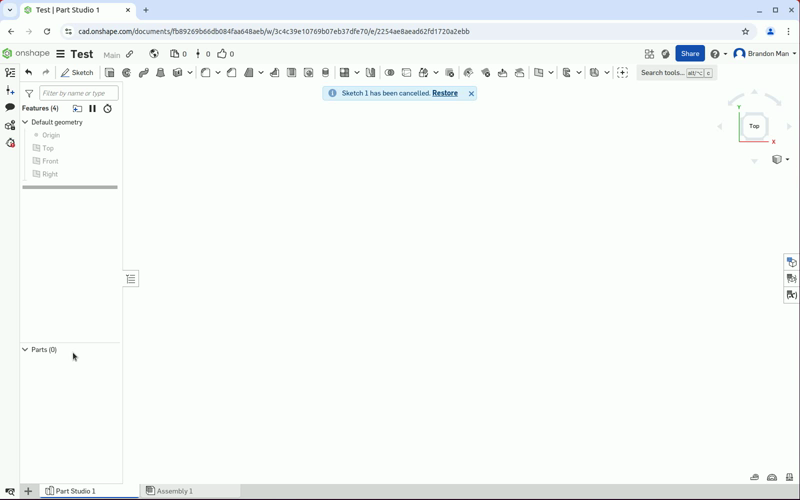
key(space)
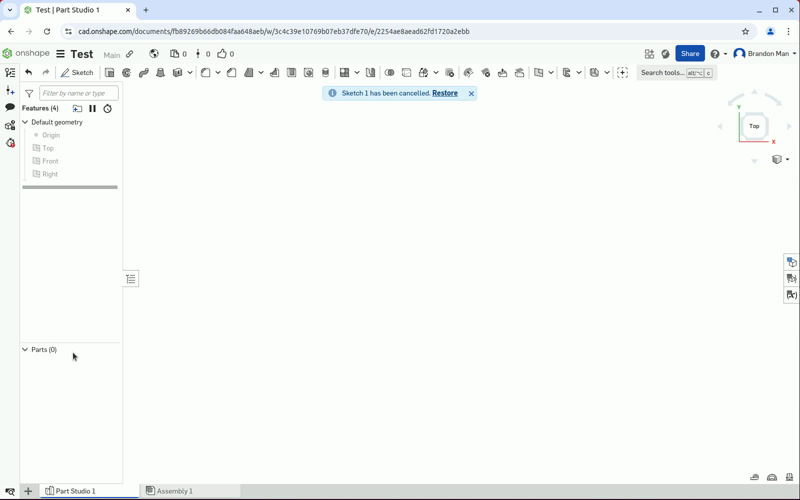
key_down(shift)
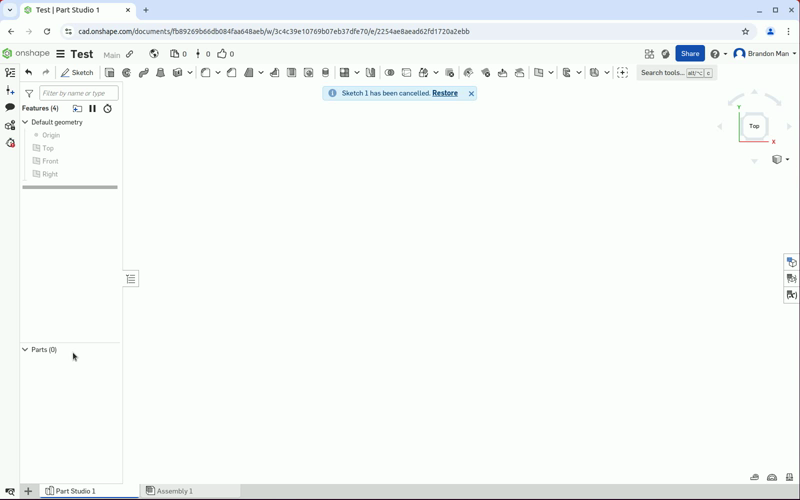
key(up)
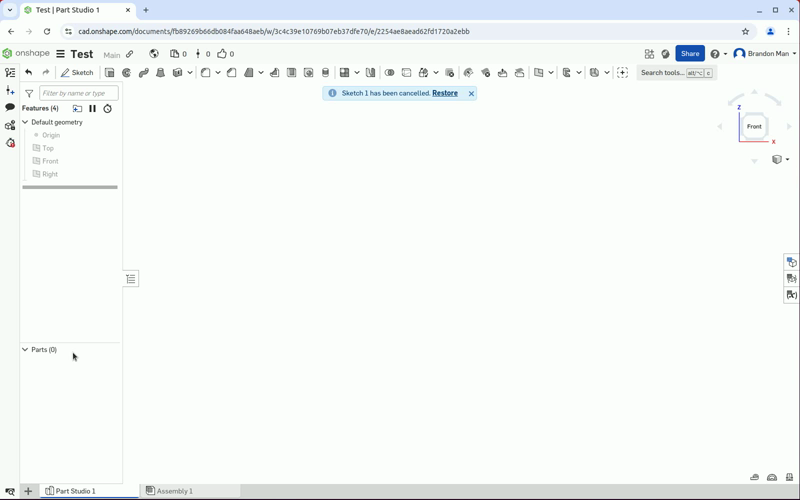
key_up(shift)
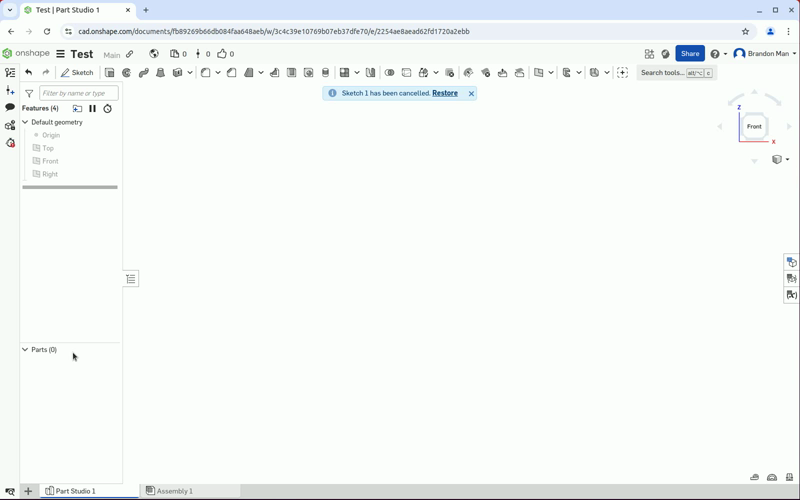
mouse_move(73, 352)
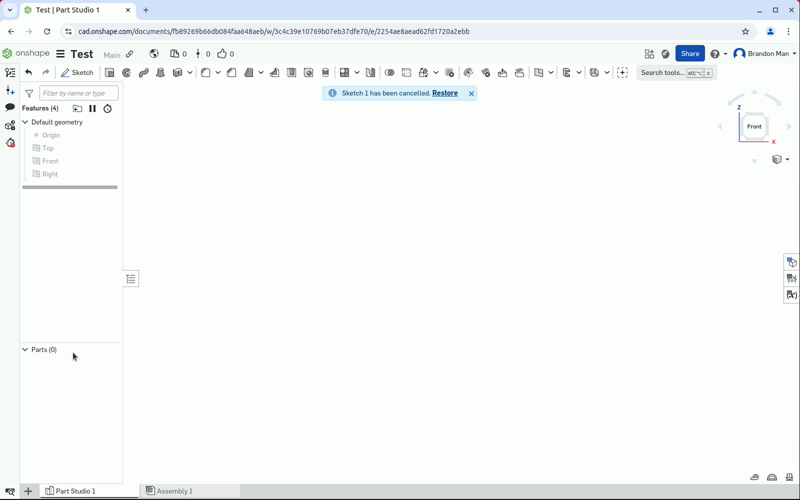
key(shift+y)
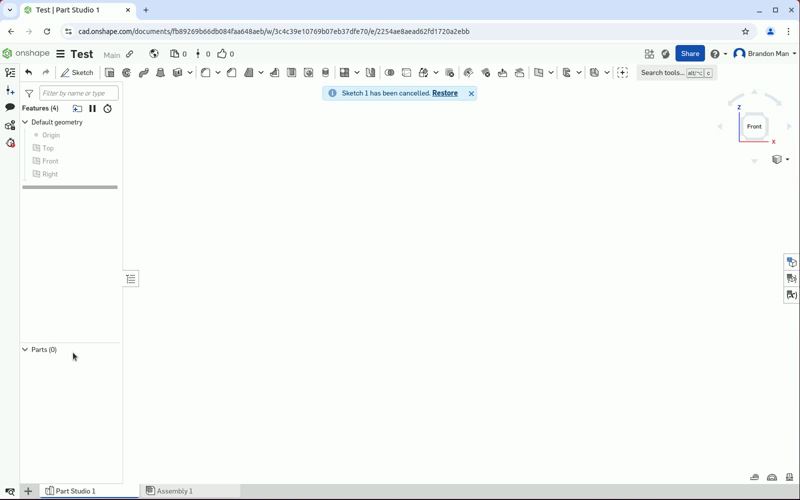
key(shift+s)
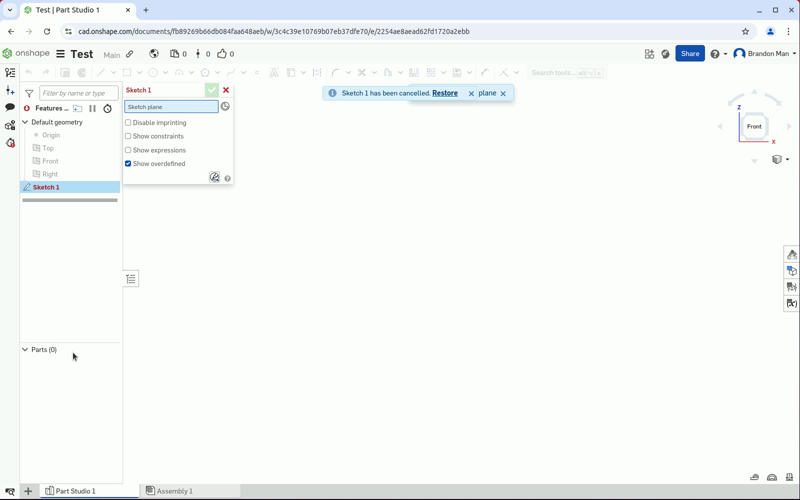
mouse_move(73, 163)
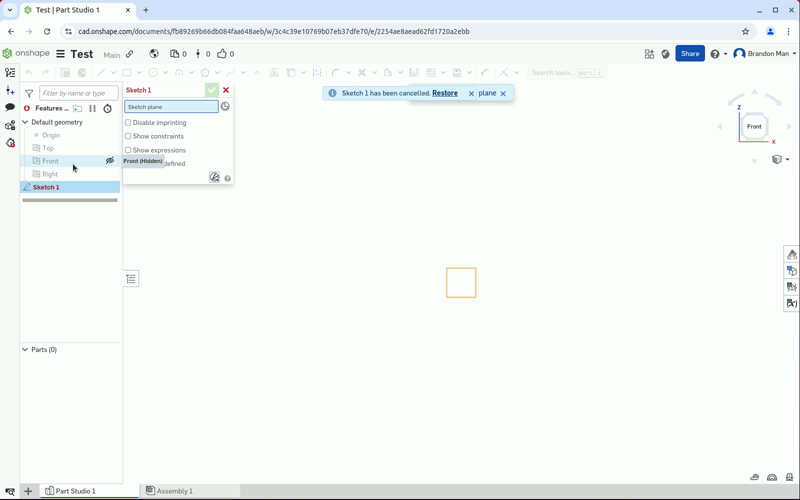
click(73, 163)
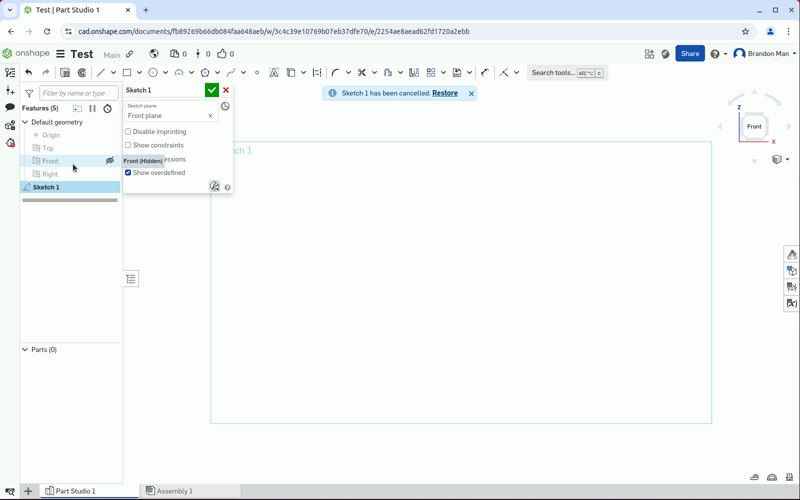
mouse_move(73, 352)
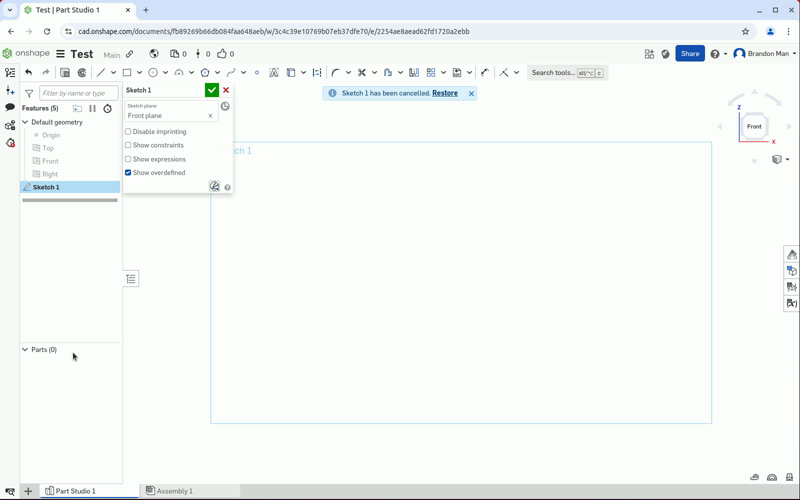
key(y)
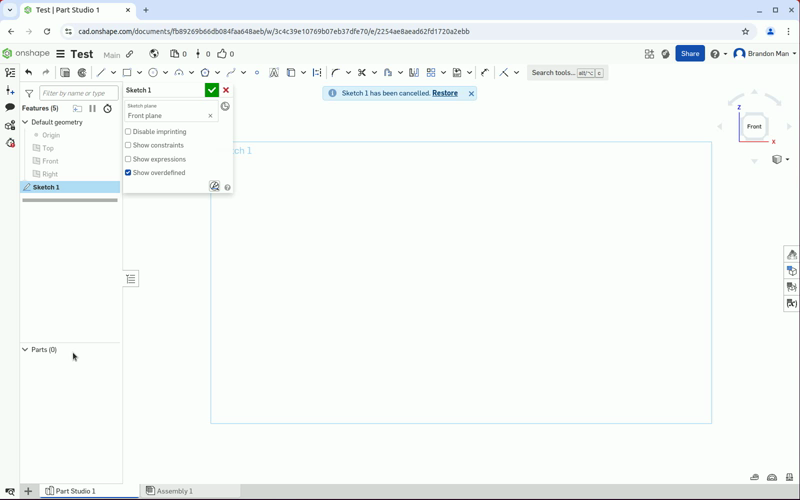
key(c)
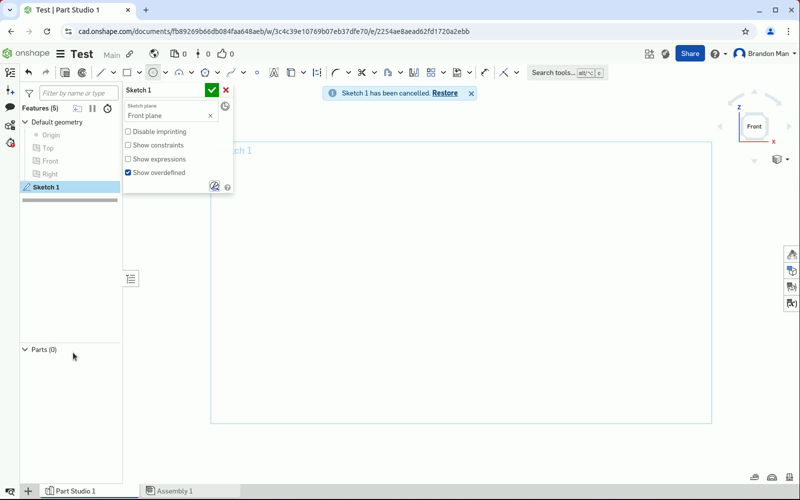
key_down(shift)
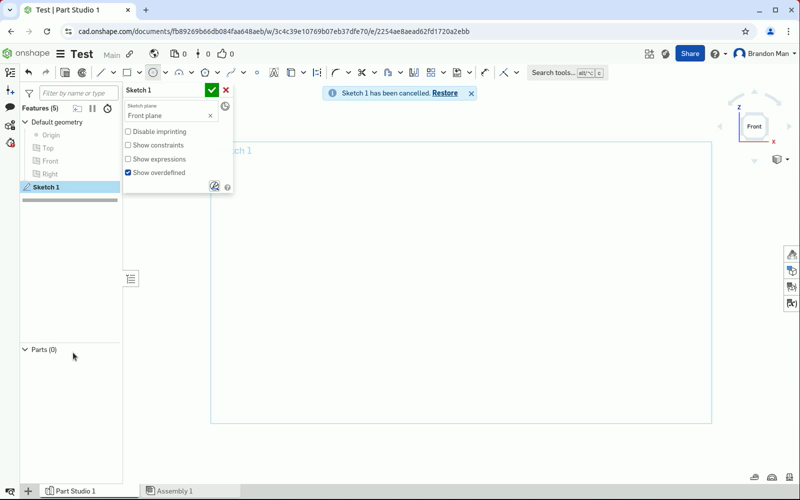
mouse_move(461, 282)
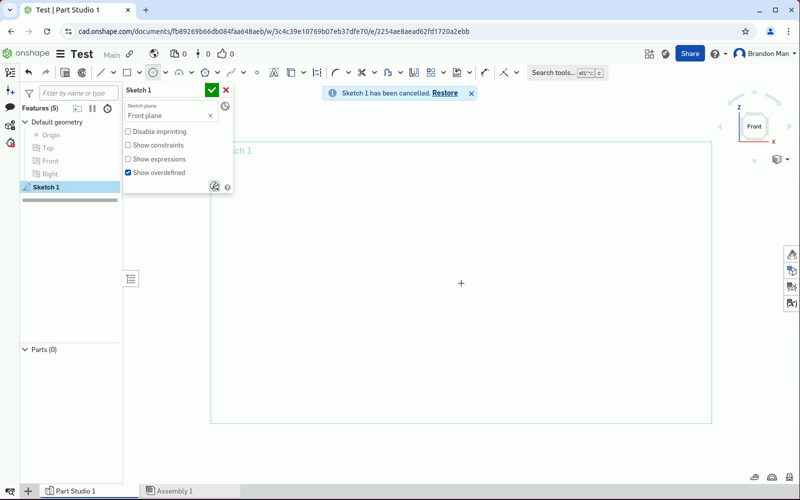
click(461, 282)
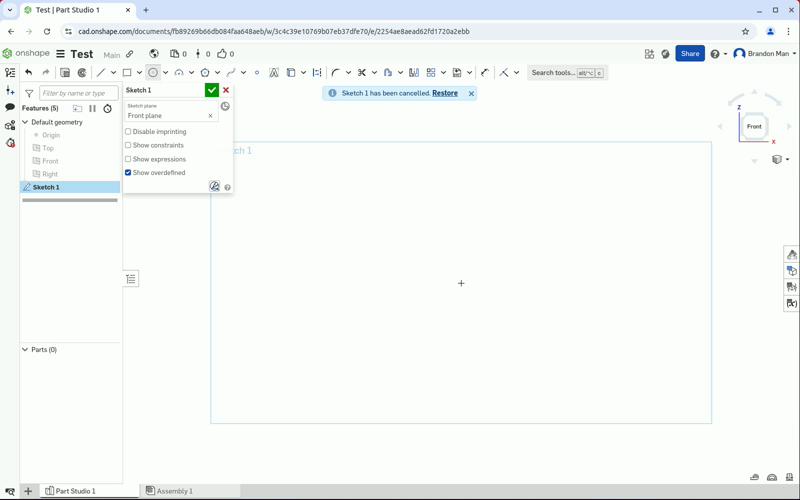
key_up(shift)
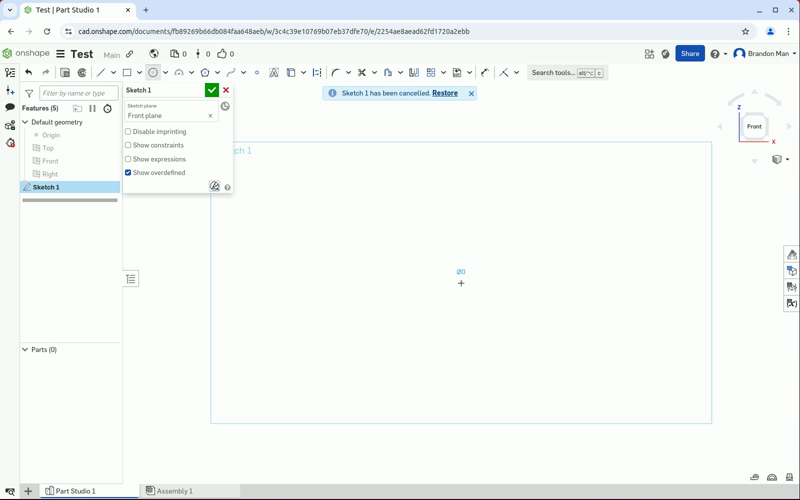
mouse_move(574, 282)
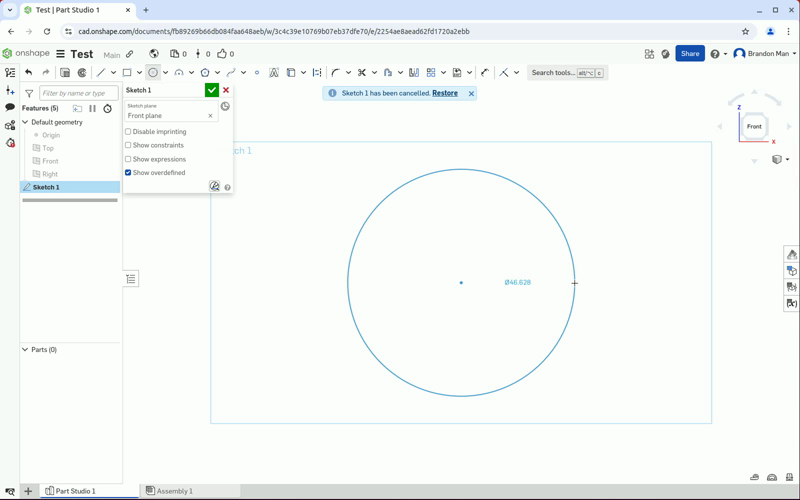
click(574, 282)
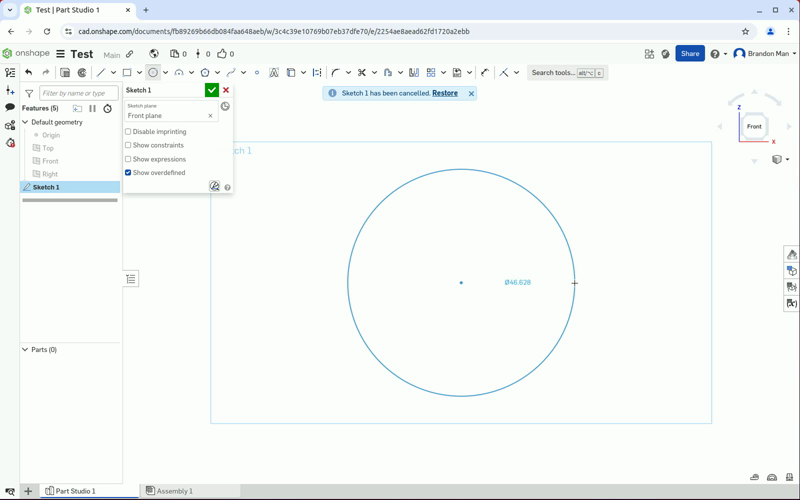
key(esc)
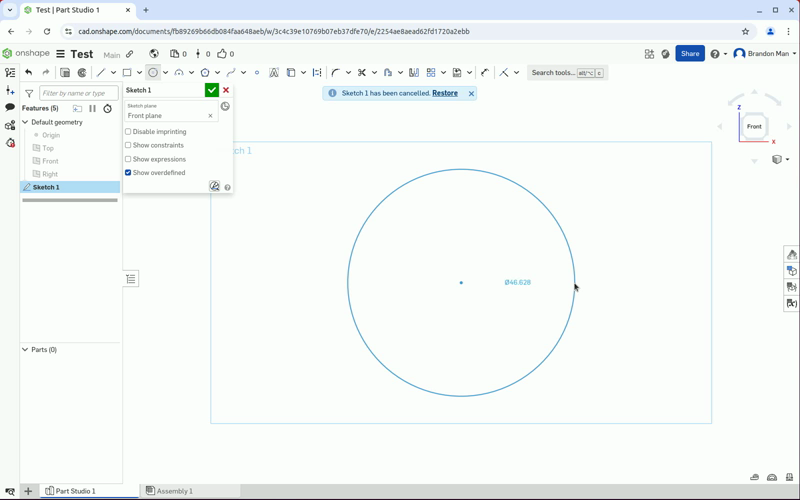
mouse_move(413, 337)
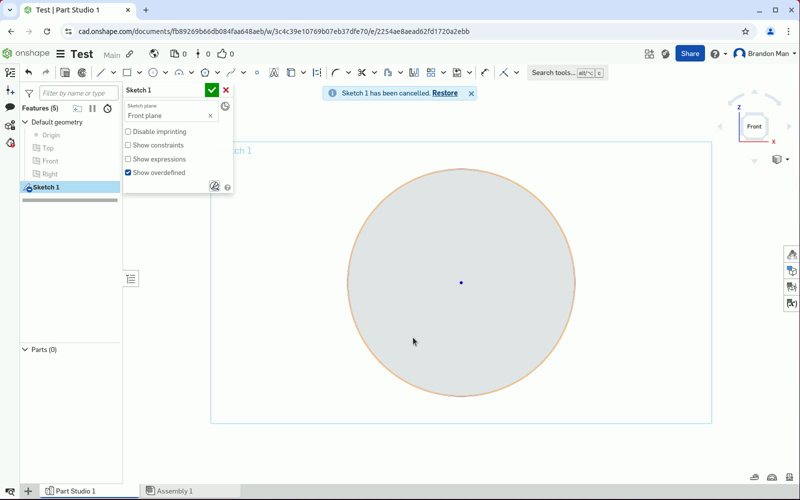
click(413, 337)
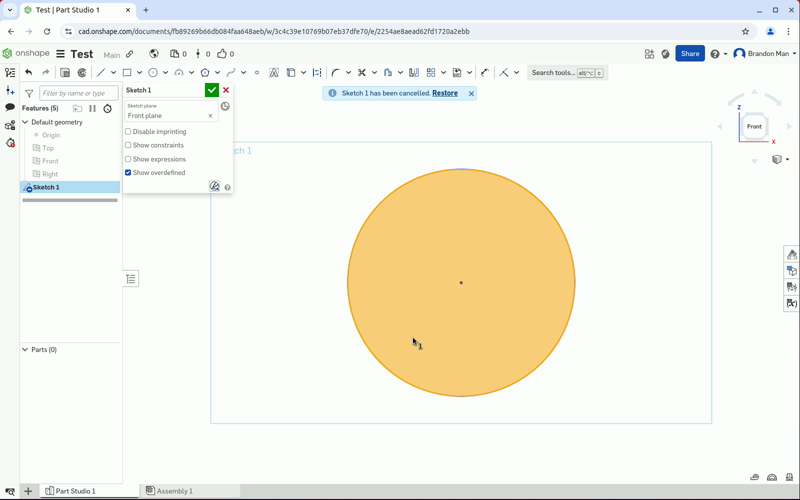
mouse_move(73, 352)
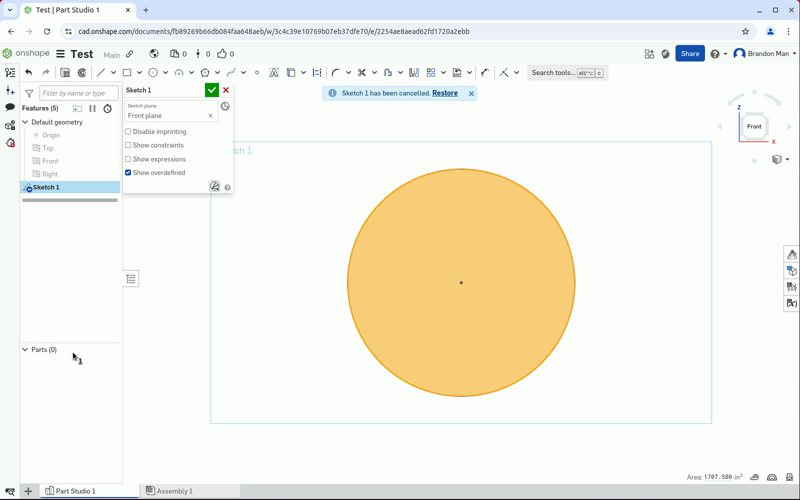
key(shift+y)
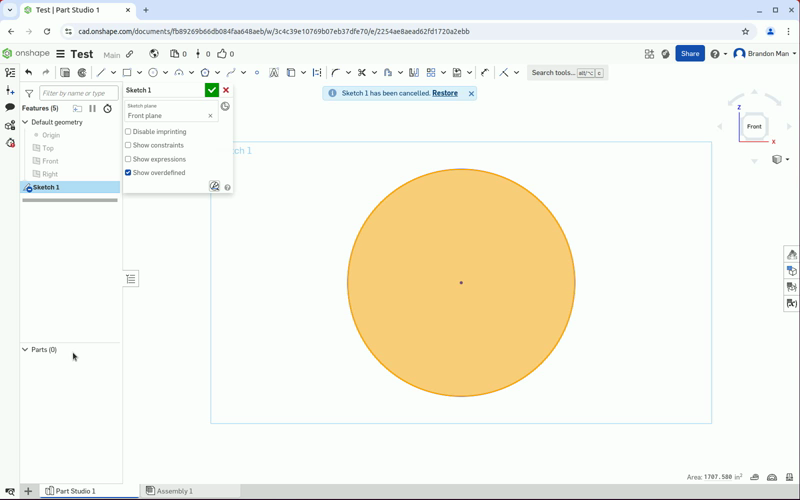
key(shift+e)
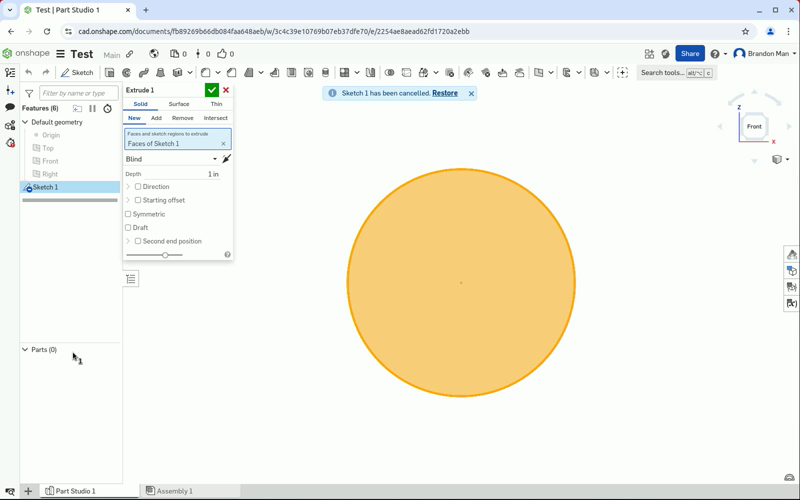
mouse_move(143, 106)
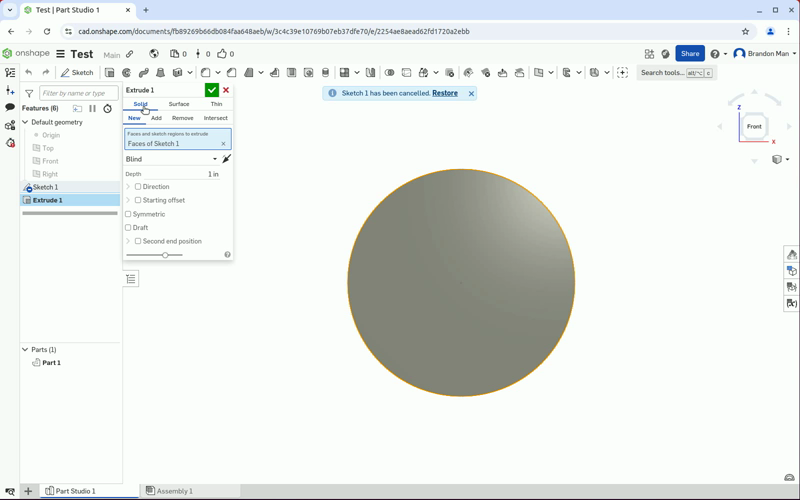
click(143, 106)
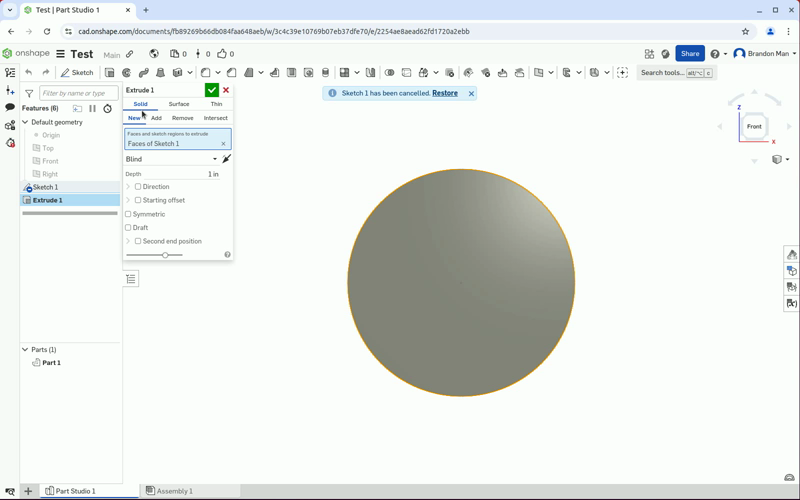
mouse_move(137, 120)
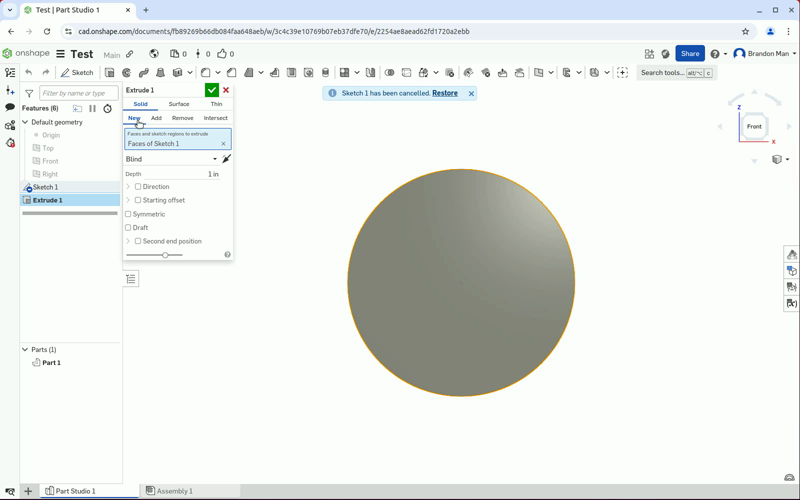
click(137, 120)
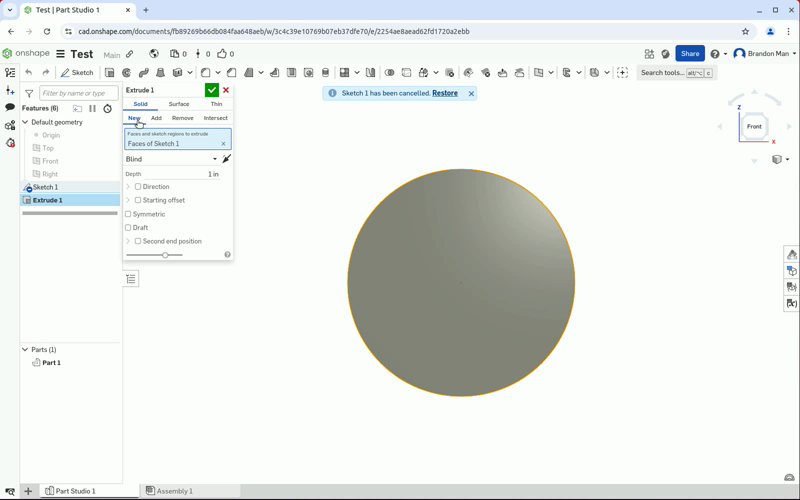
key(tab, 4)
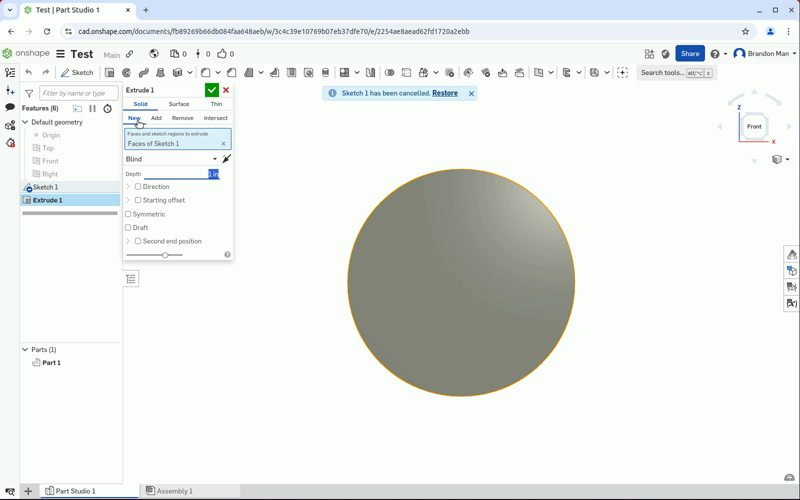
text(-17.813)
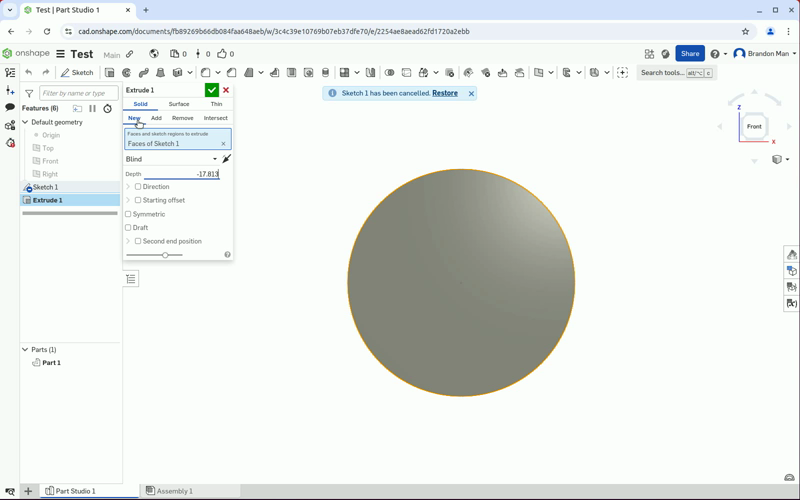
key(enter)
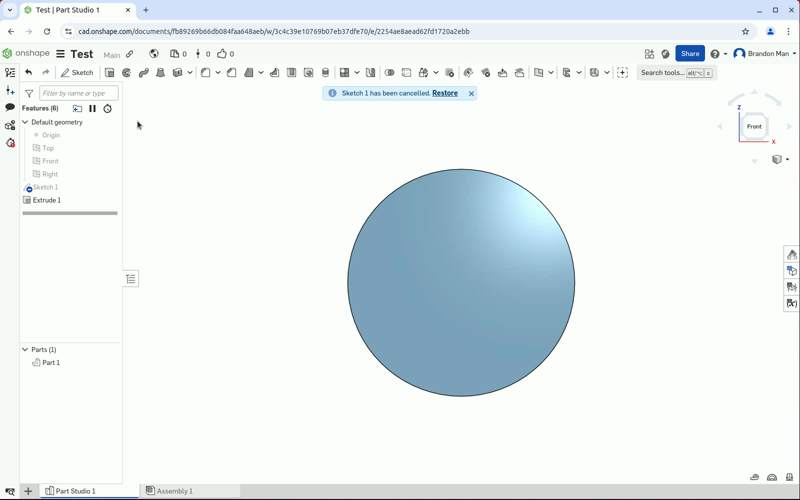
key(shift+h)
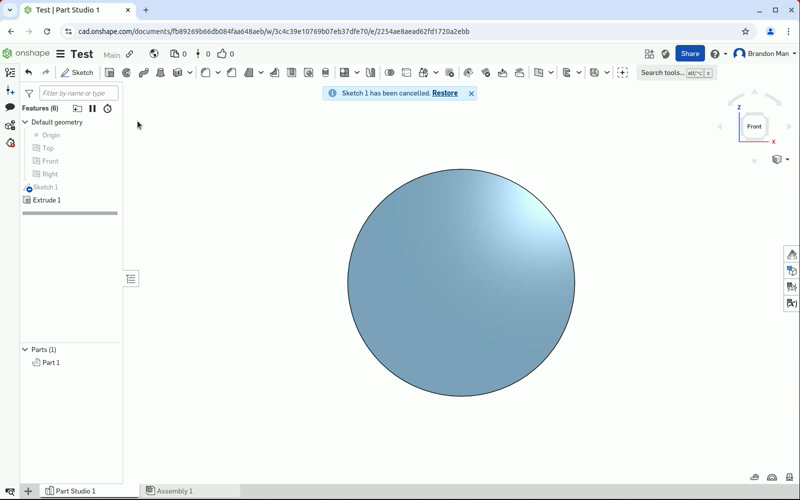
key(shift+h)
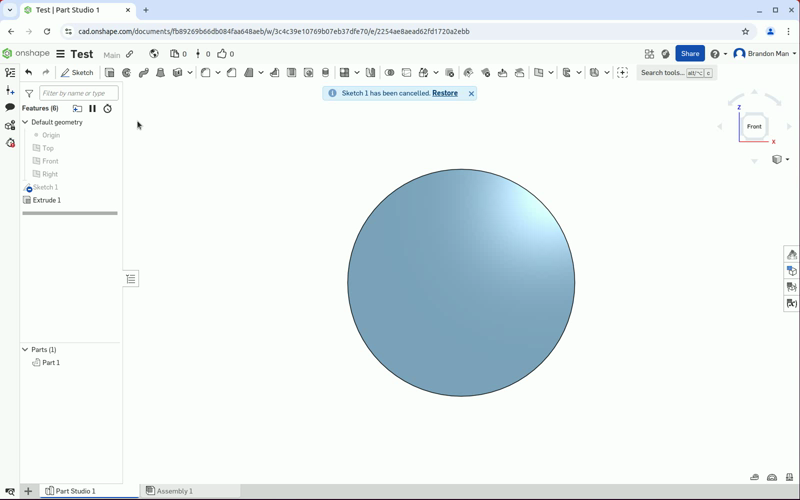
mouse_move(73, 189)
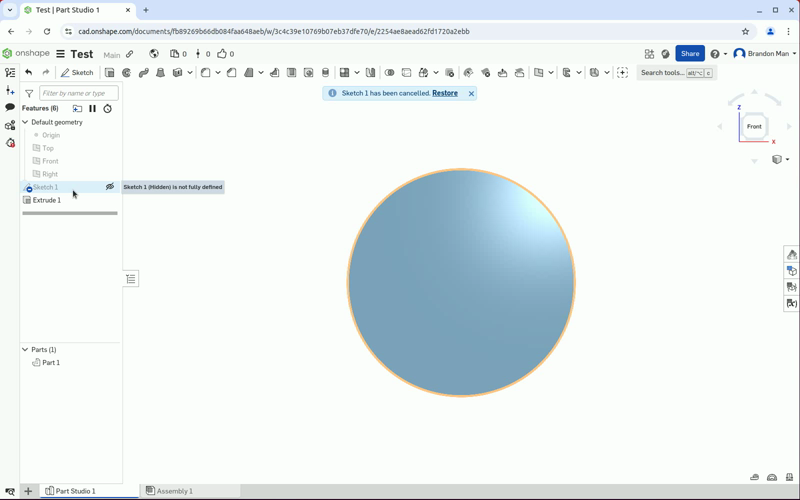
click(73, 189)
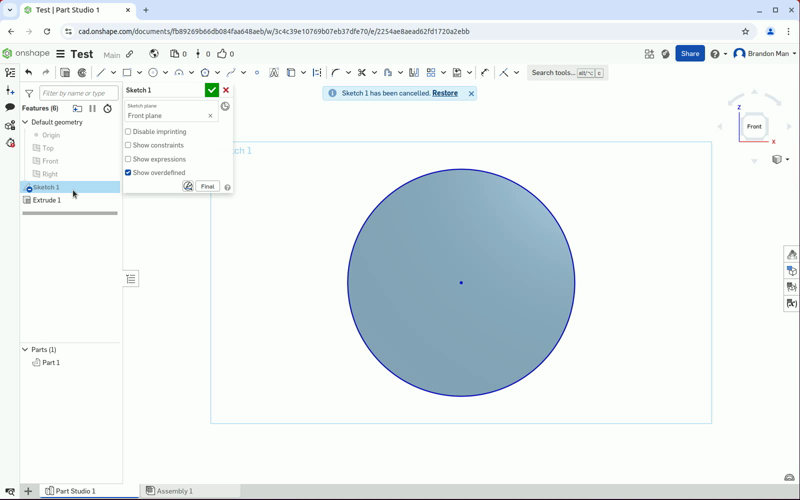
mouse_move(229, 92)
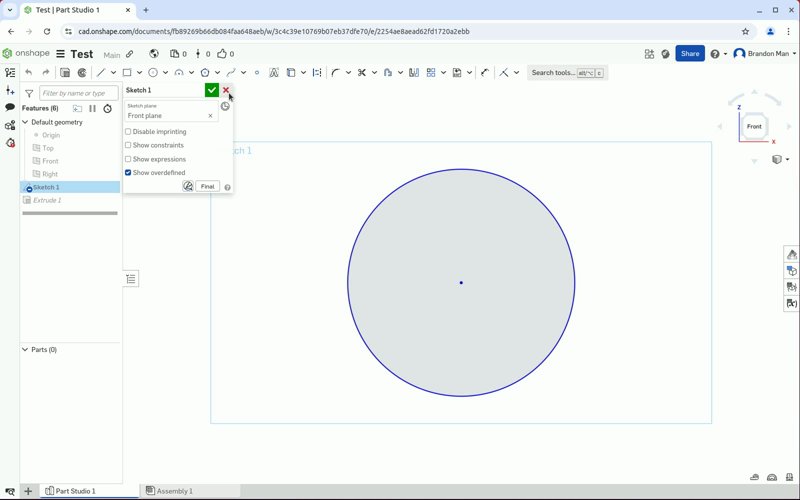
click(229, 92)
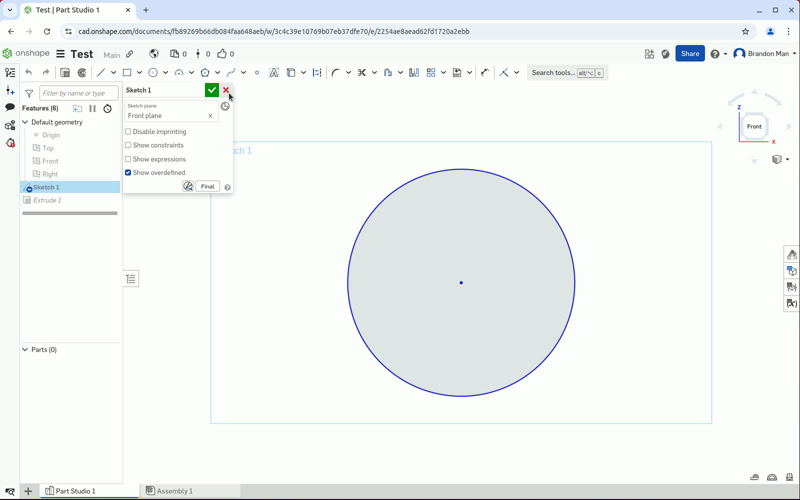
key(shift+s)
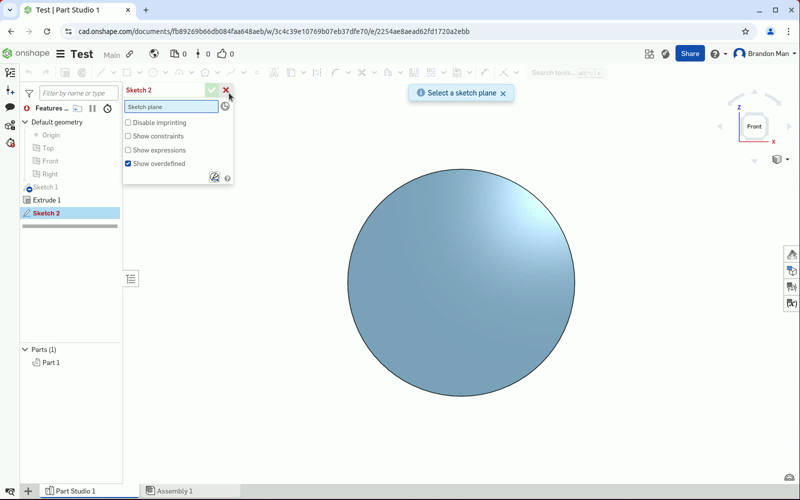
mouse_move(73, 163)
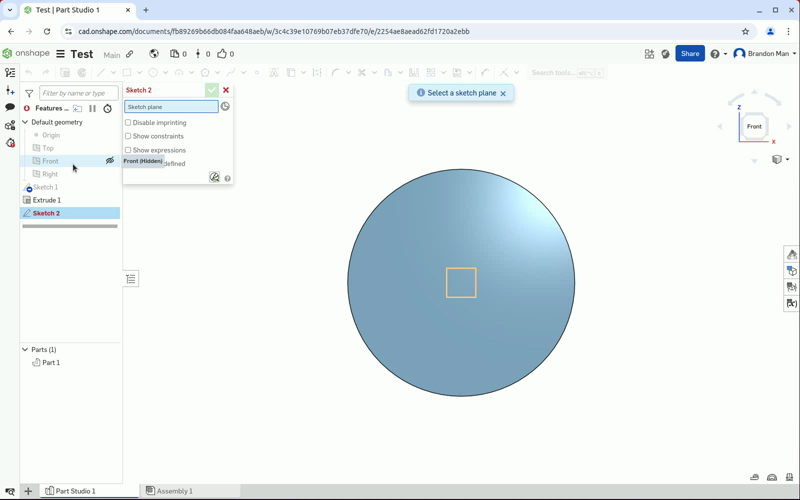
click(73, 163)
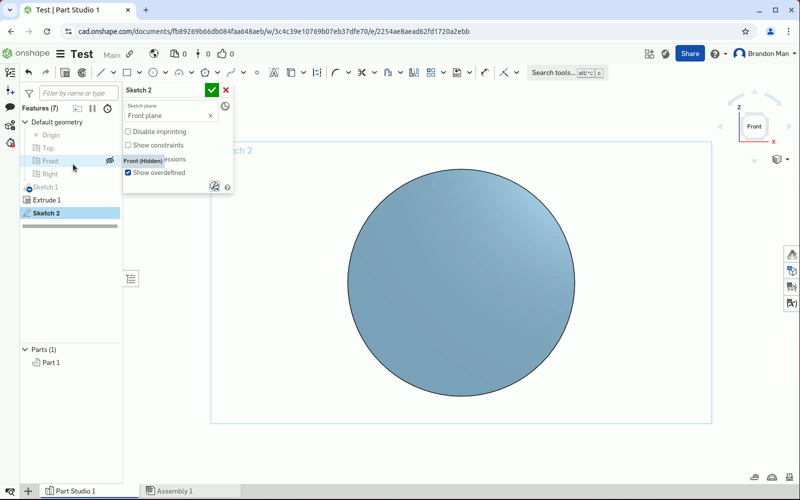
mouse_move(73, 352)
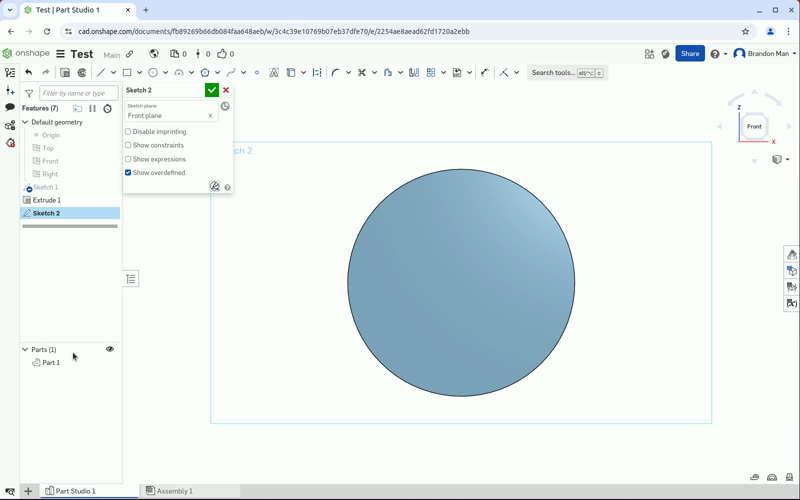
key(y)
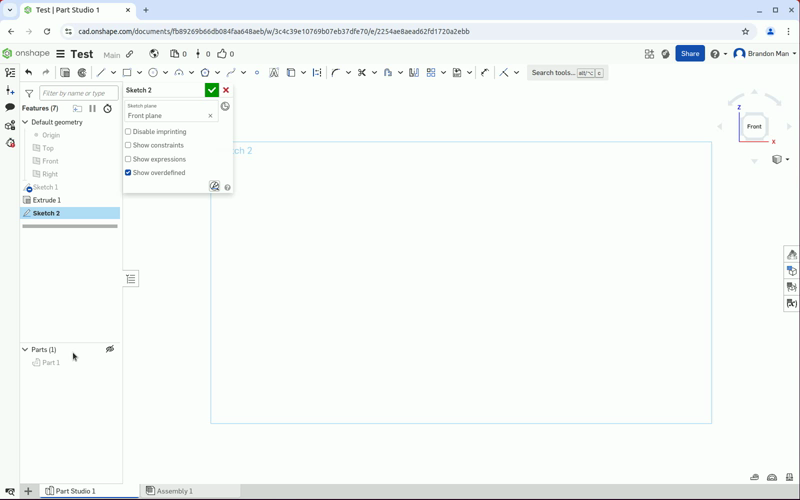
key(c)
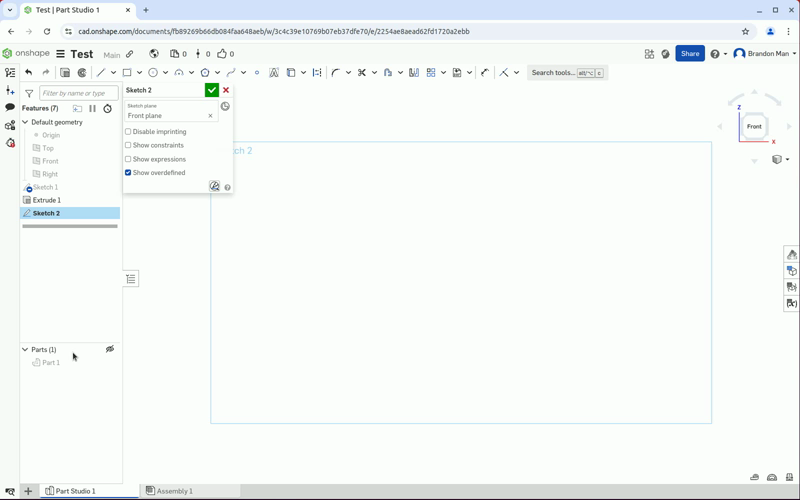
key_down(shift)
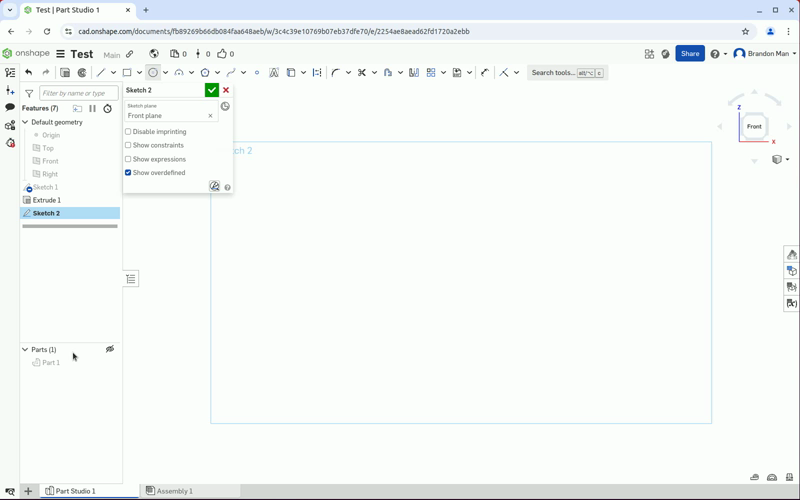
mouse_move(461, 282)
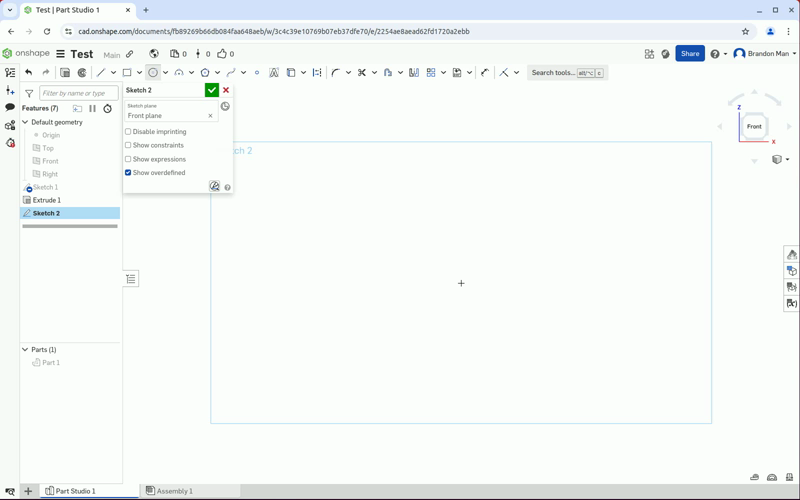
click(461, 282)
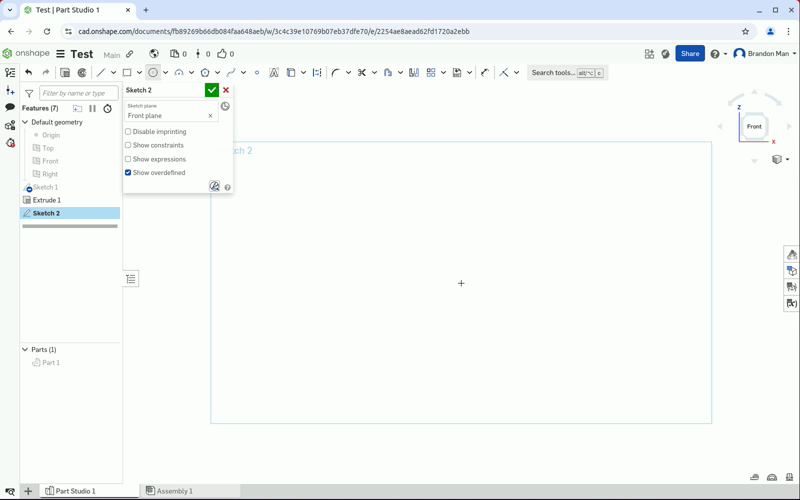
key_up(shift)
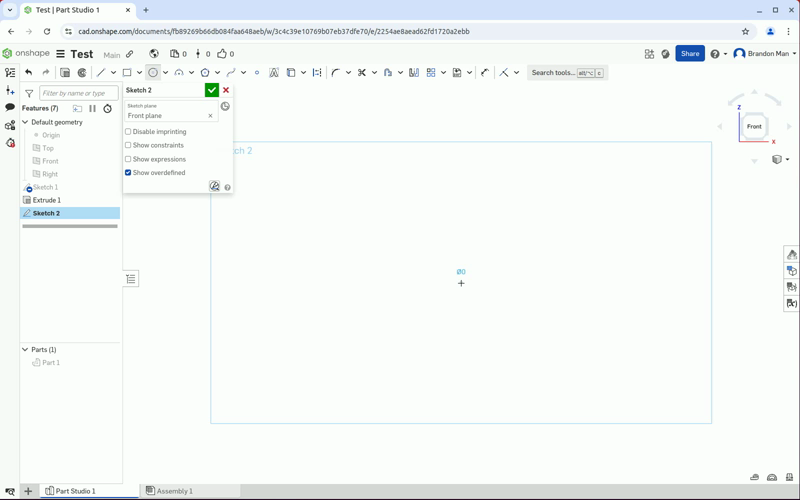
mouse_move(567, 282)
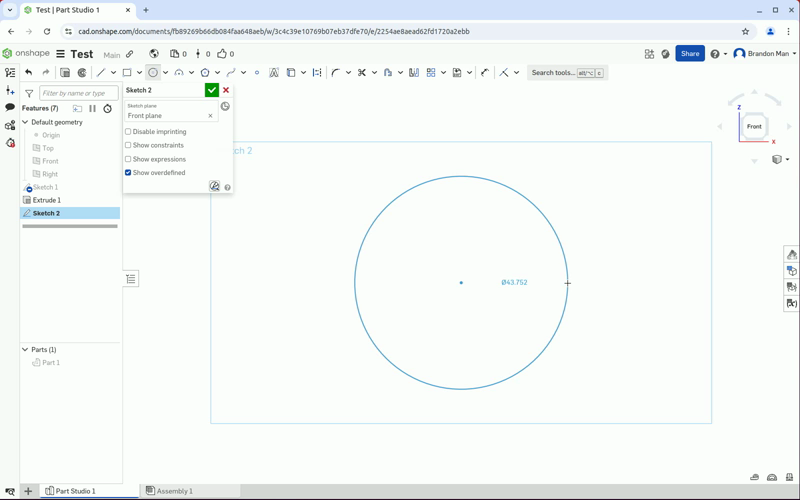
click(567, 282)
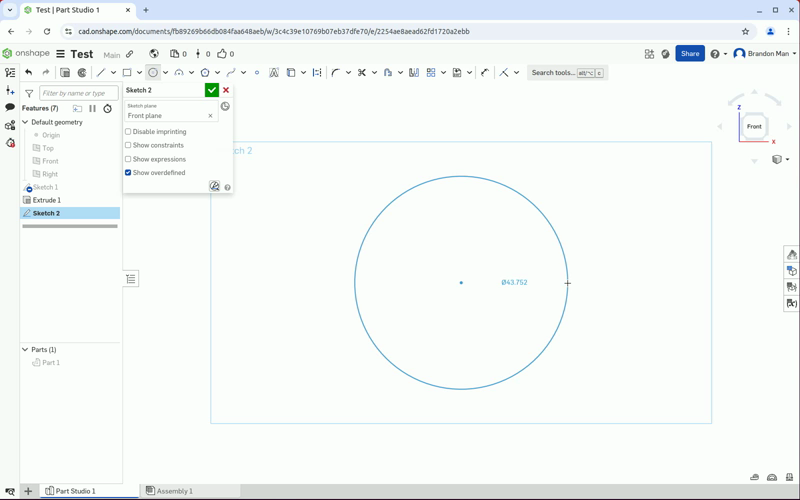
key(esc)
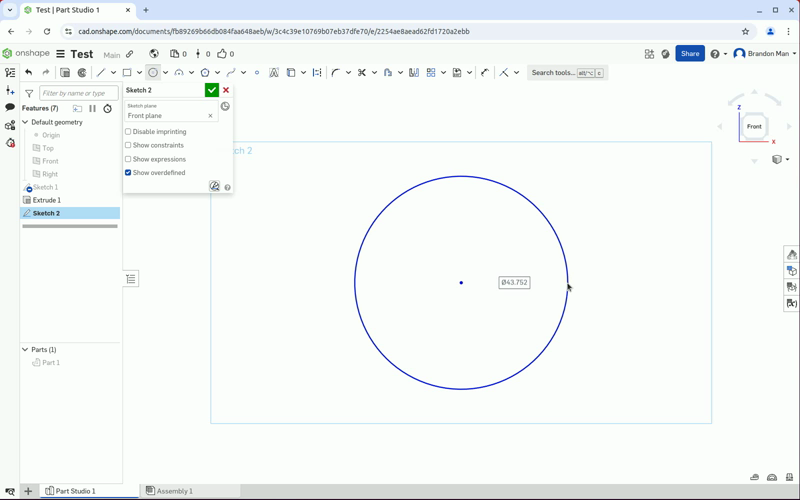
mouse_move(403, 259)
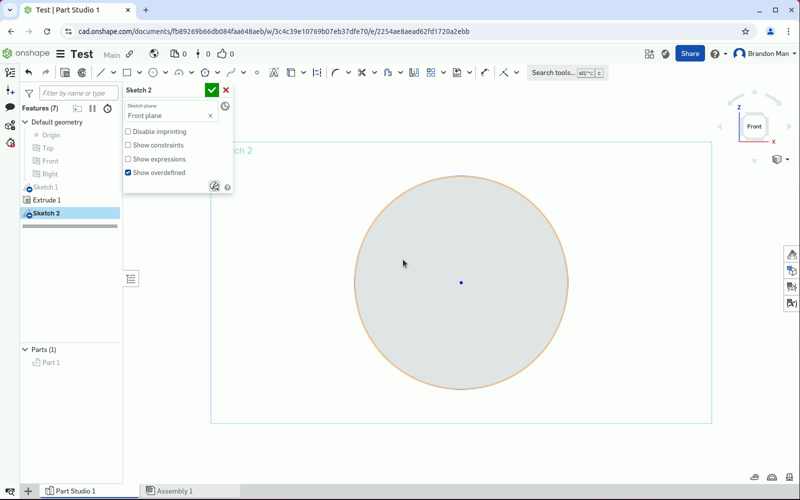
click(403, 259)
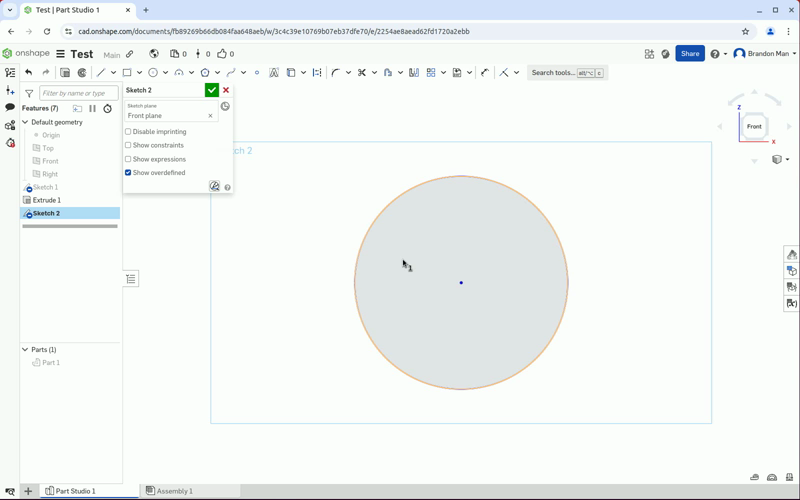
mouse_move(73, 352)
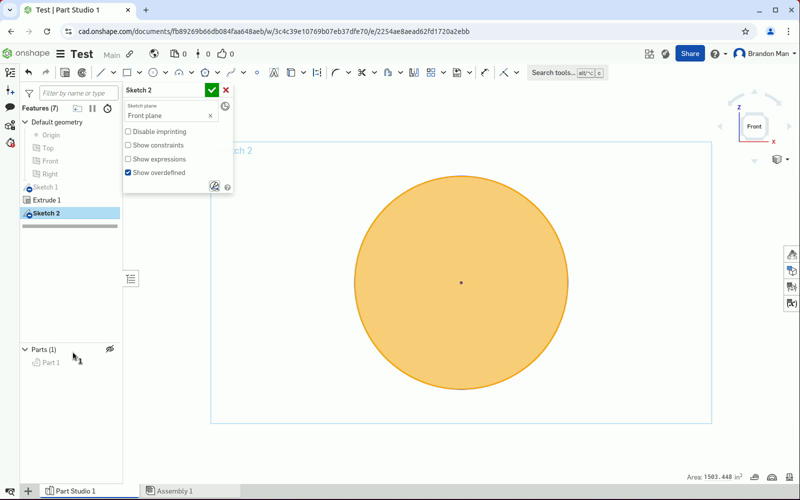
key(shift+y)
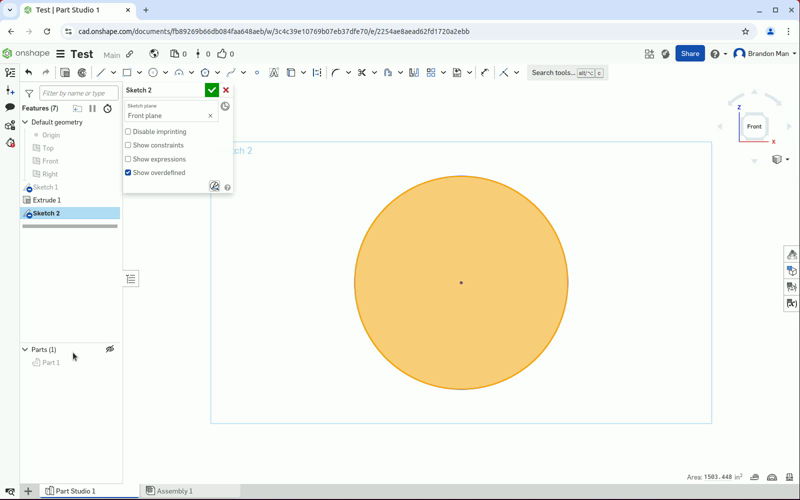
key(shift+e)
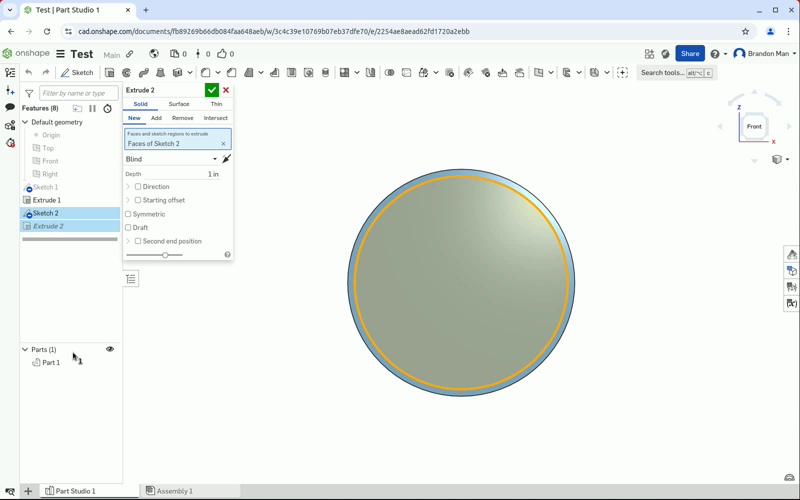
mouse_move(143, 106)
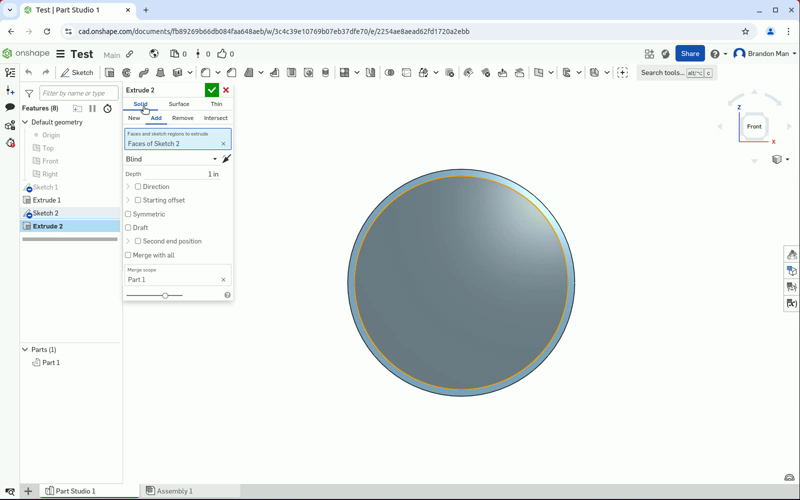
click(143, 106)
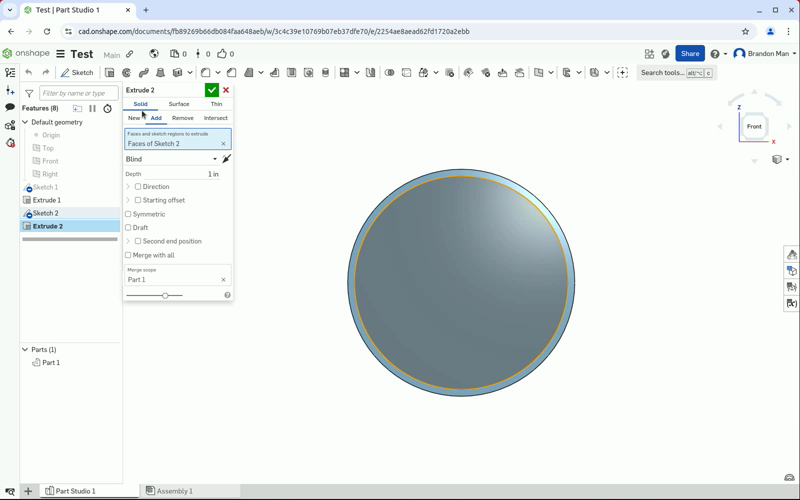
mouse_move(137, 120)
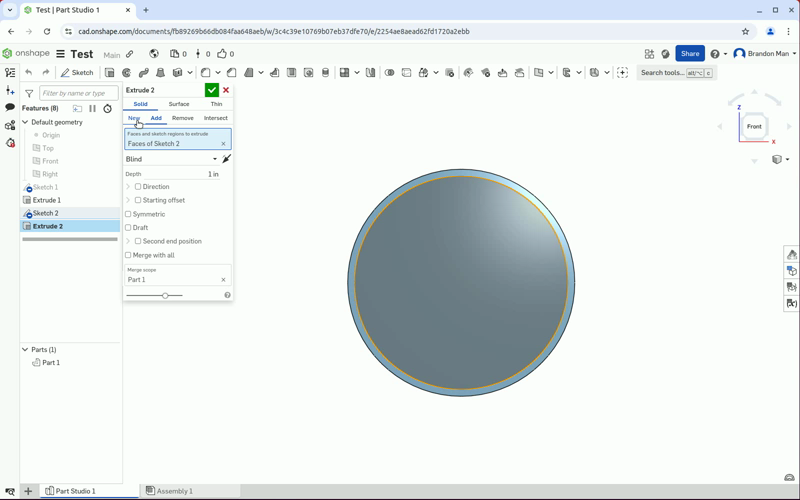
click(137, 120)
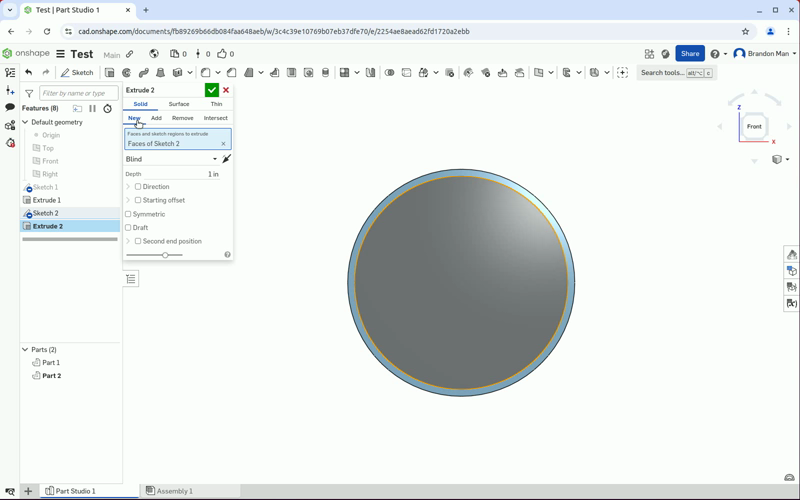
key(tab, 4)
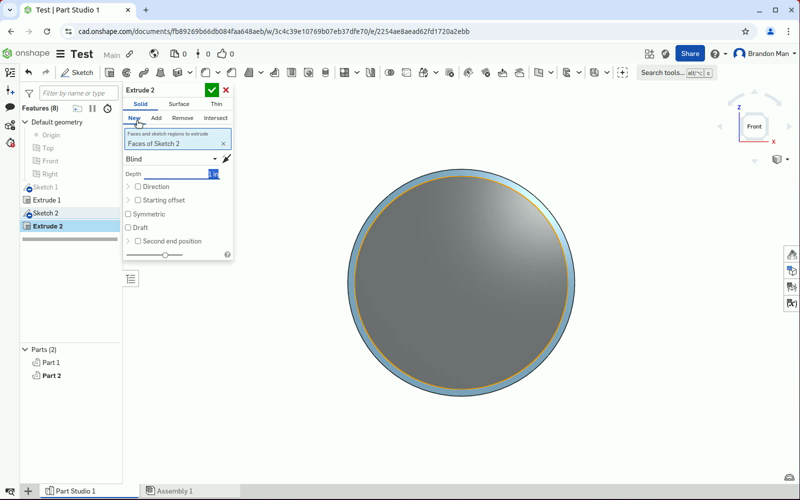
text(4.092)
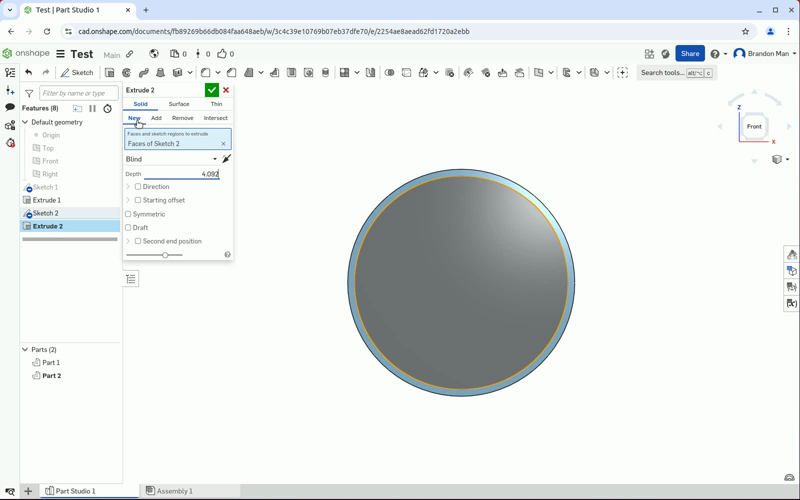
key(enter)
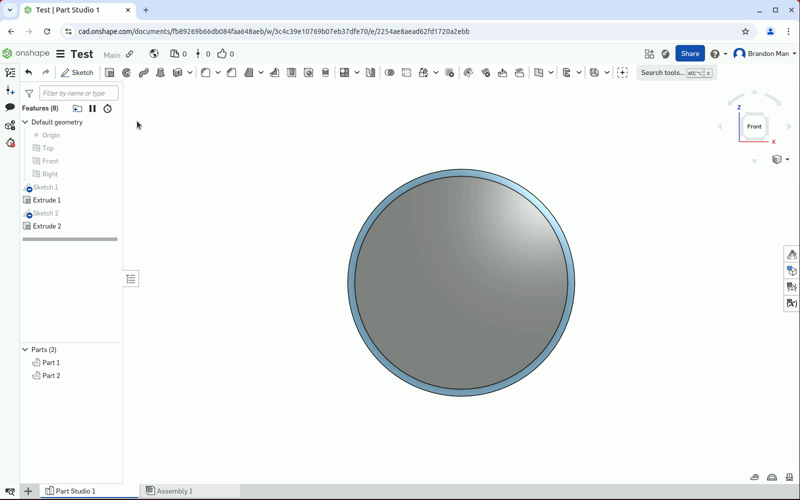
key(shift+h)
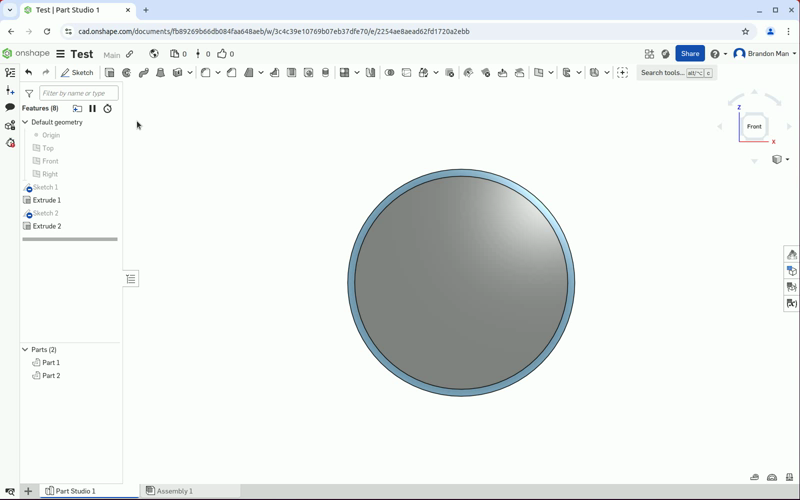
key(shift+h)
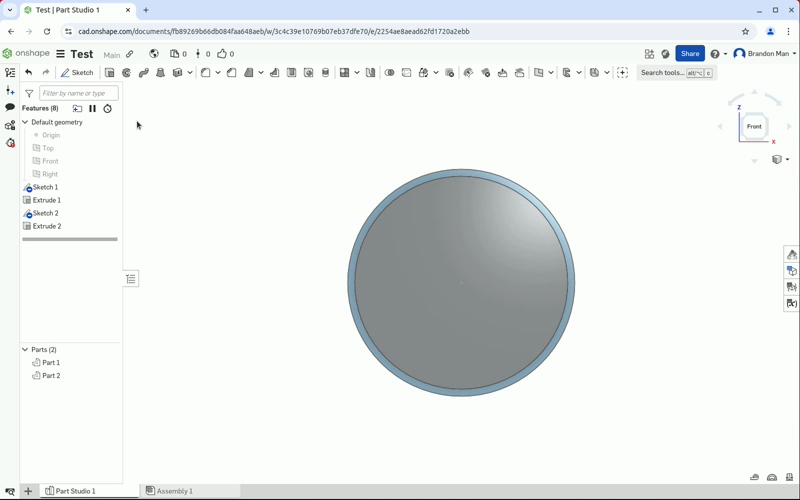
key(shift+7)
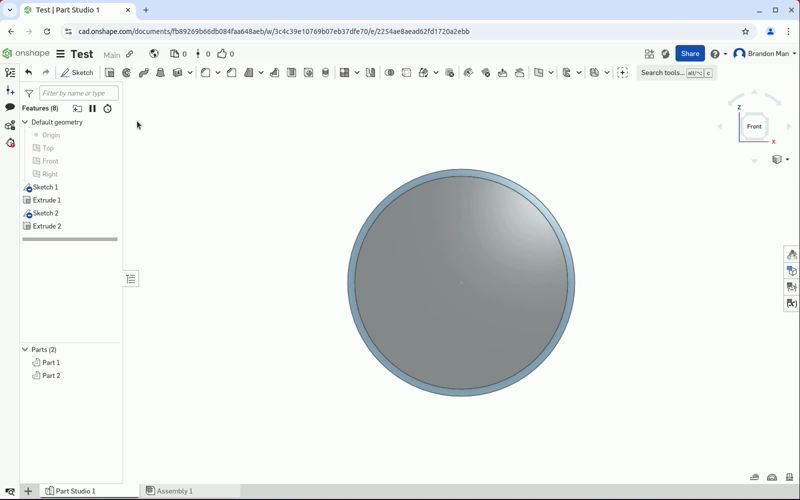
key(left, 2)
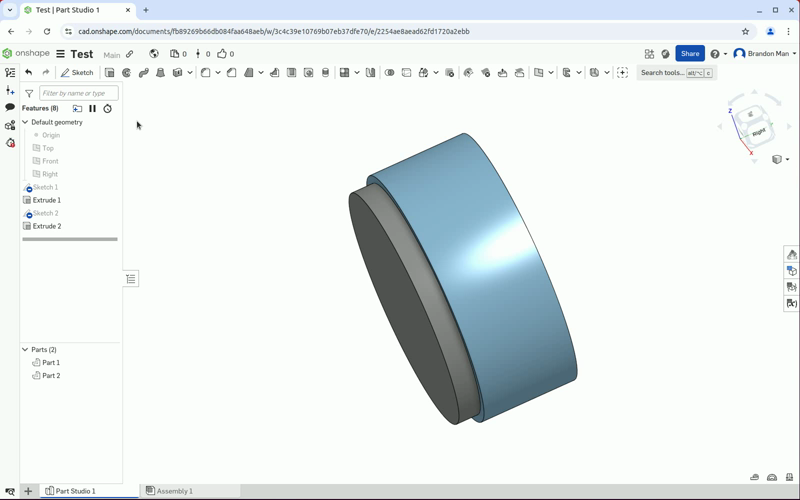
key(down, 2)
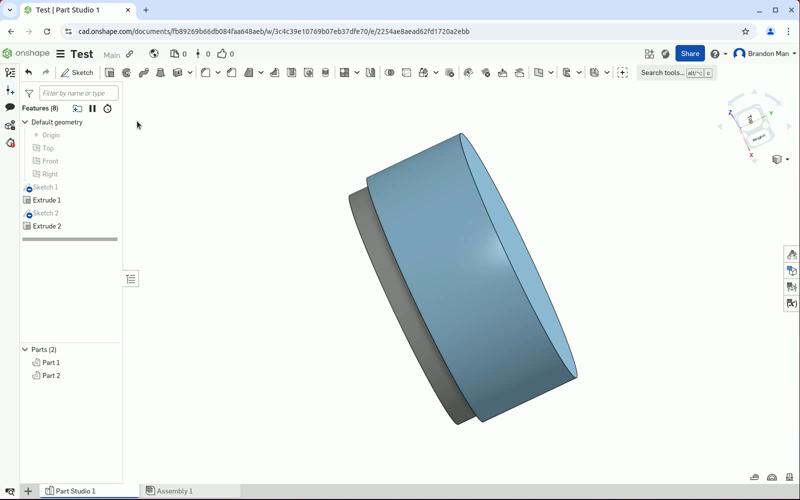
key(up, 2)
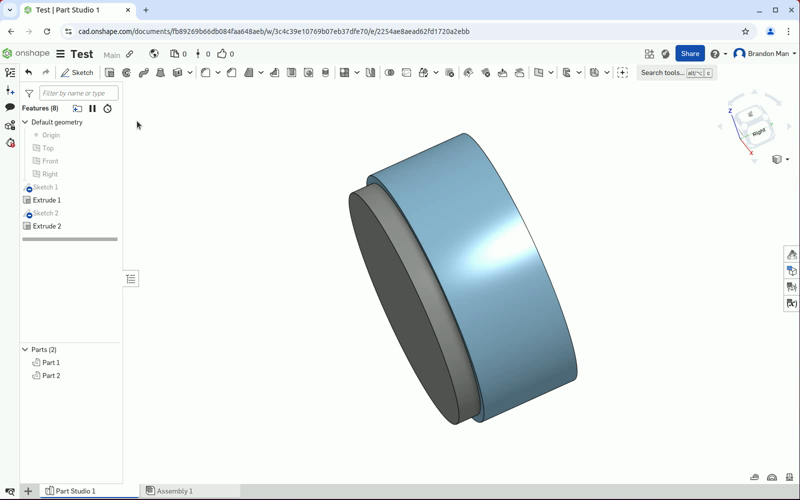
key(right, 2)
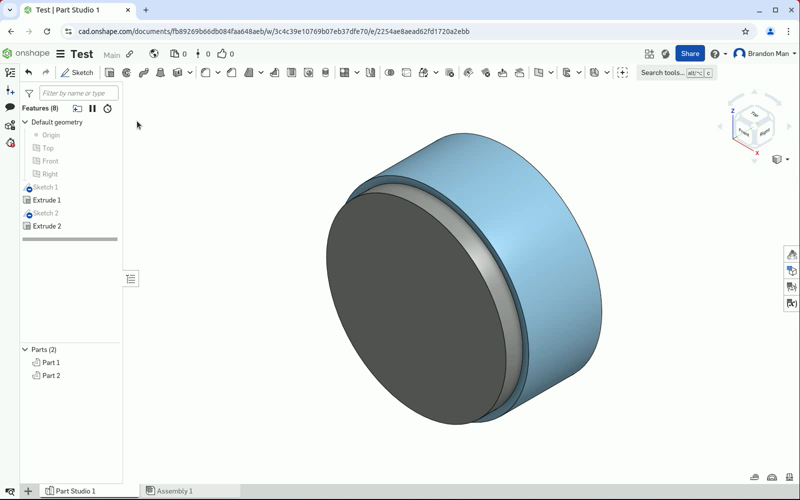
mouse_move(73, 189)
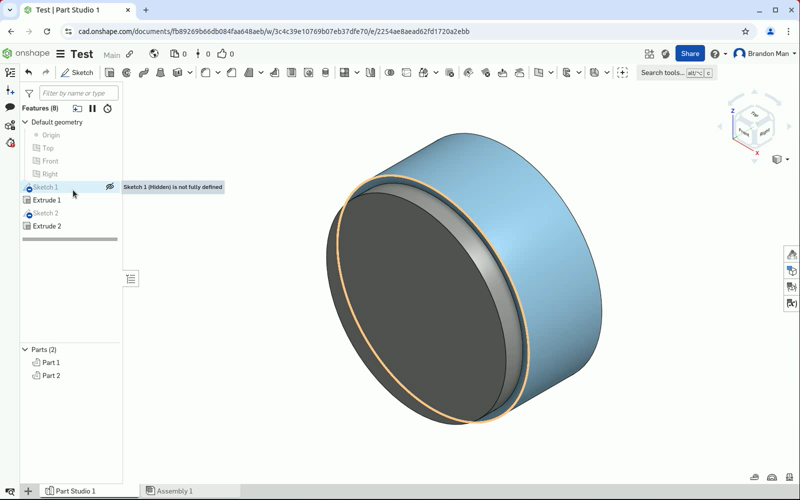
click(73, 189)